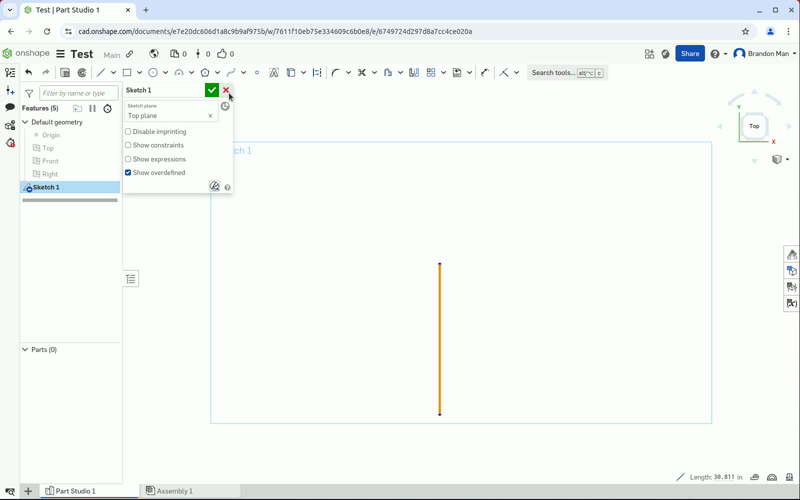
key(shift+h)
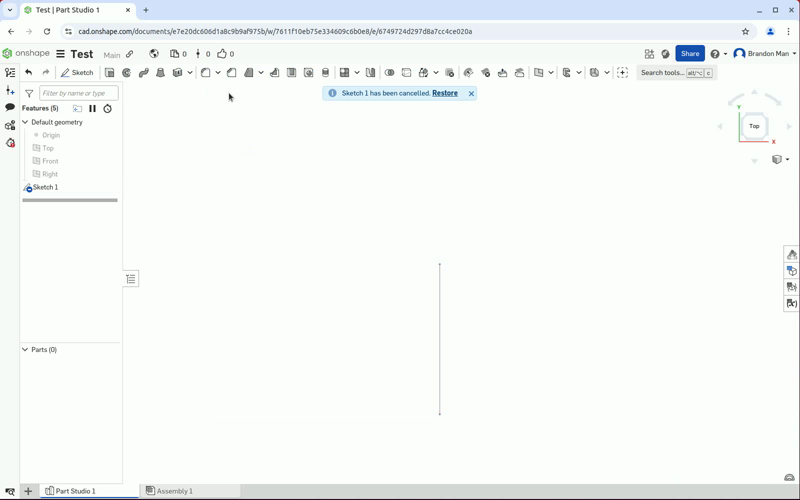
key(shift+s)
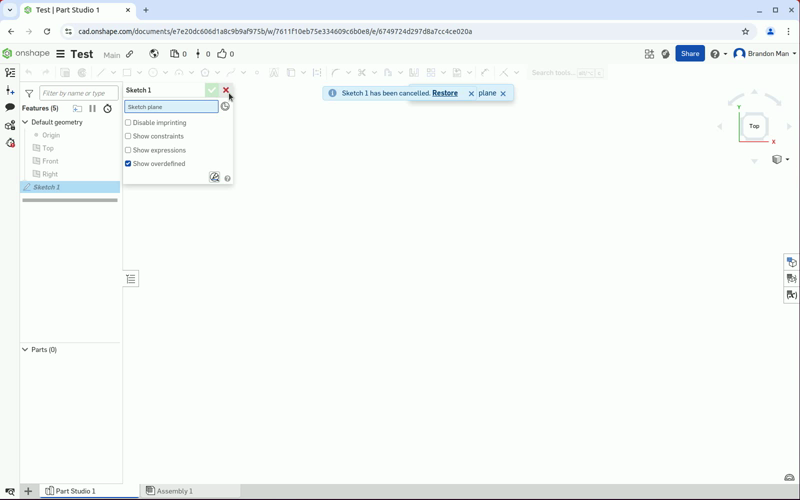
mouse_move(73, 150)
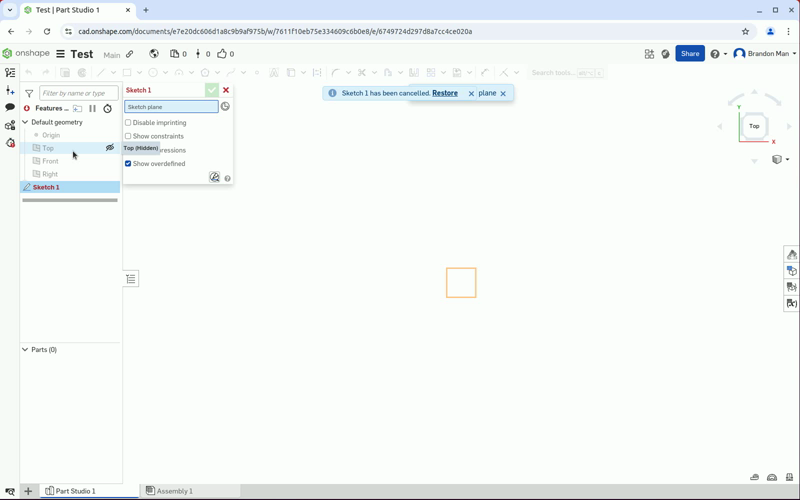
click(73, 150)
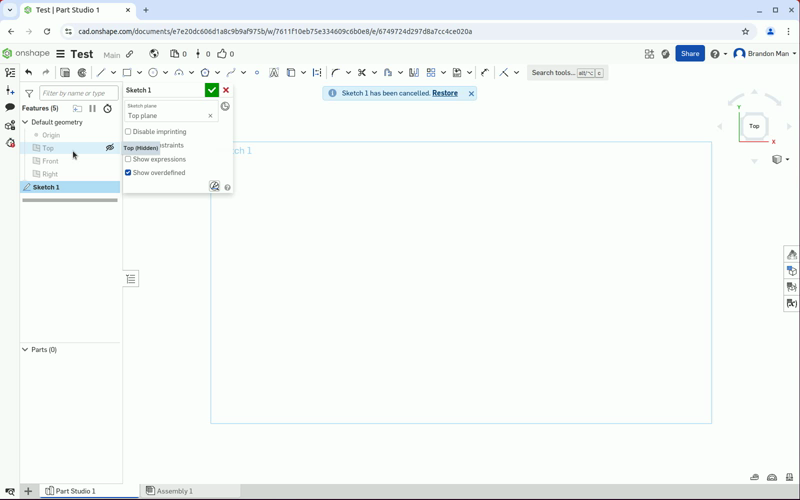
mouse_move(73, 352)
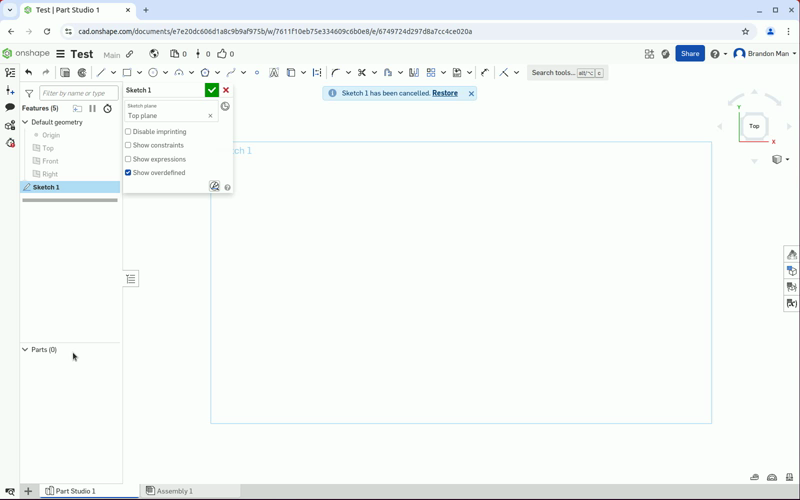
key(y)
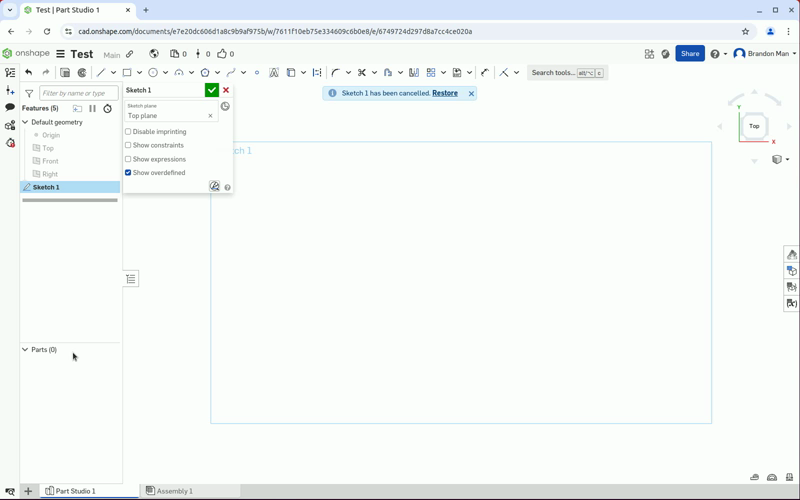
key(c)
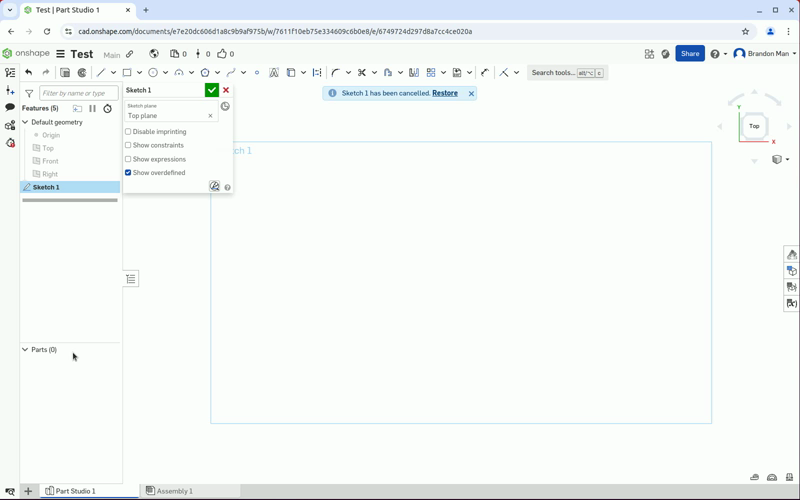
key_down(shift)
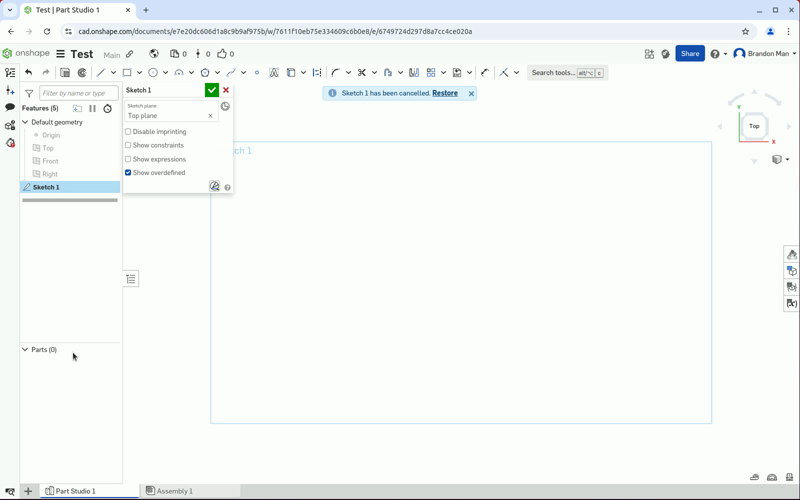
mouse_move(461, 282)
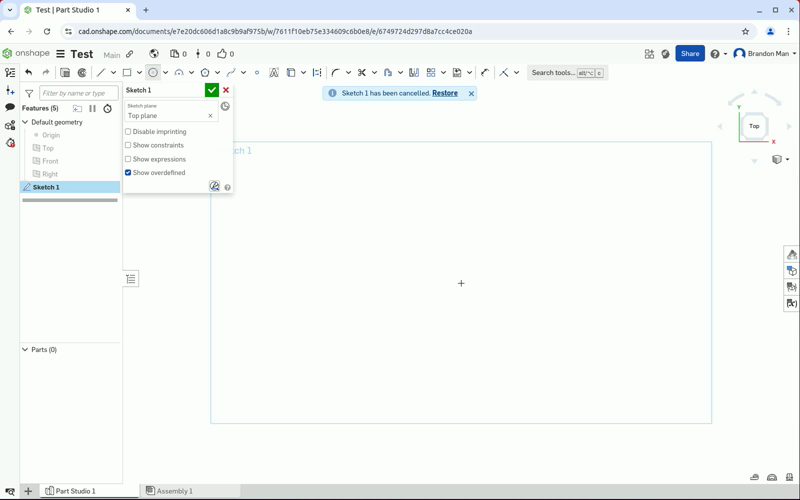
click(461, 282)
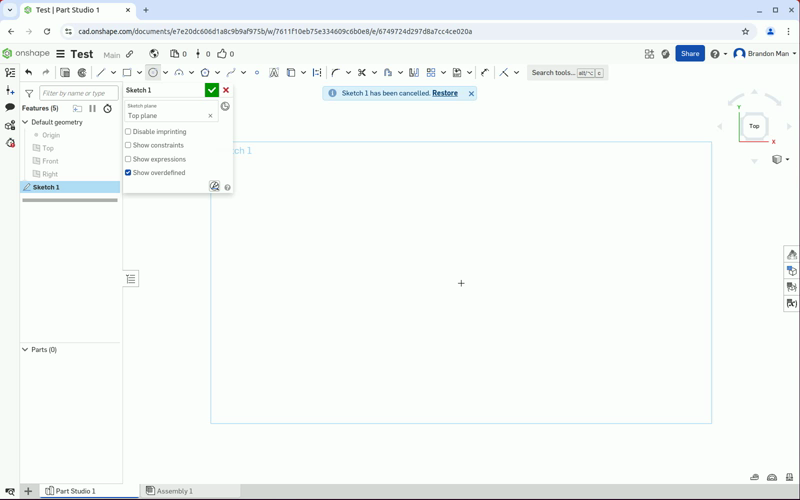
key_up(shift)
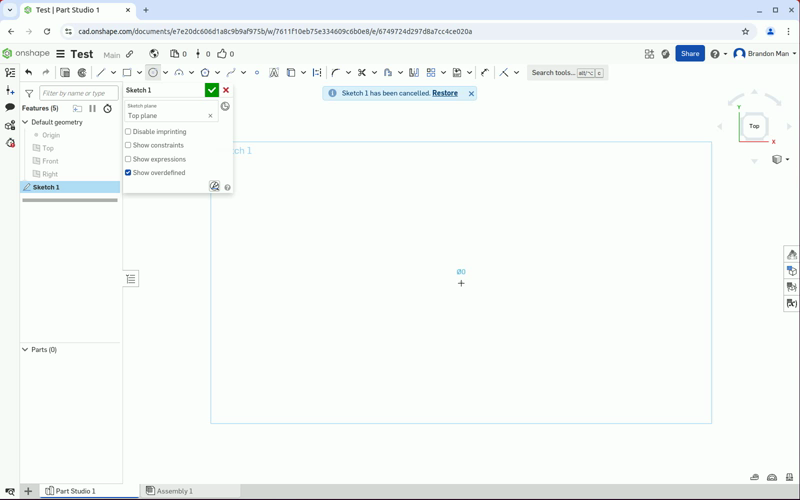
mouse_move(551, 282)
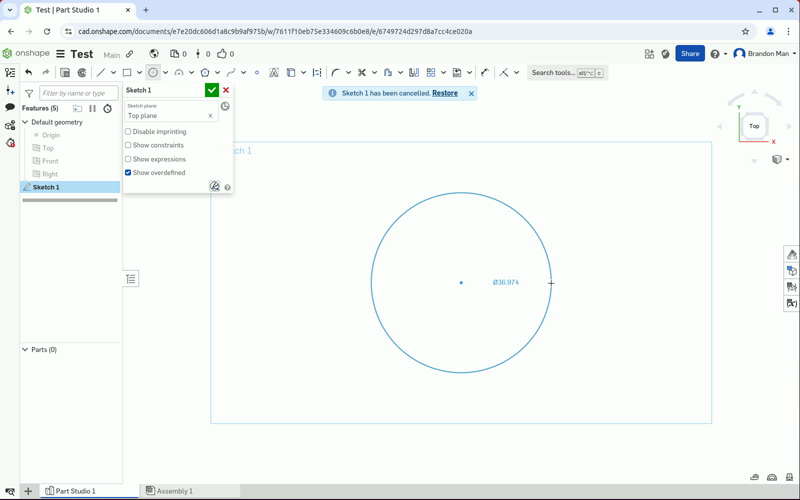
click(551, 282)
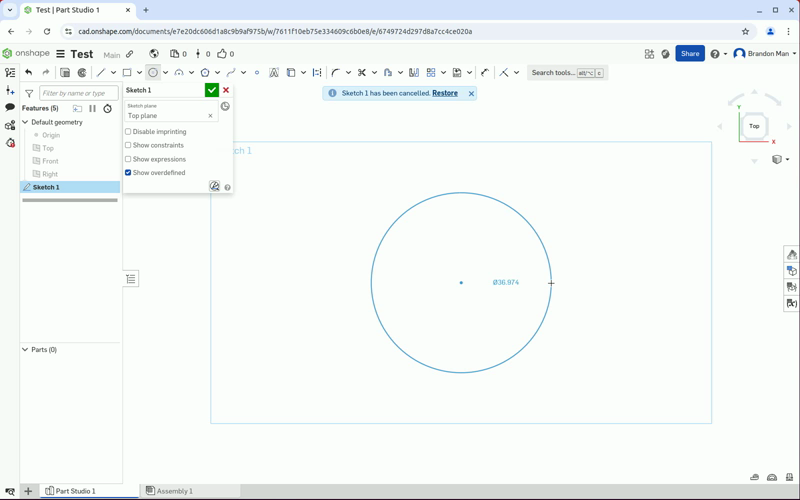
key(esc)
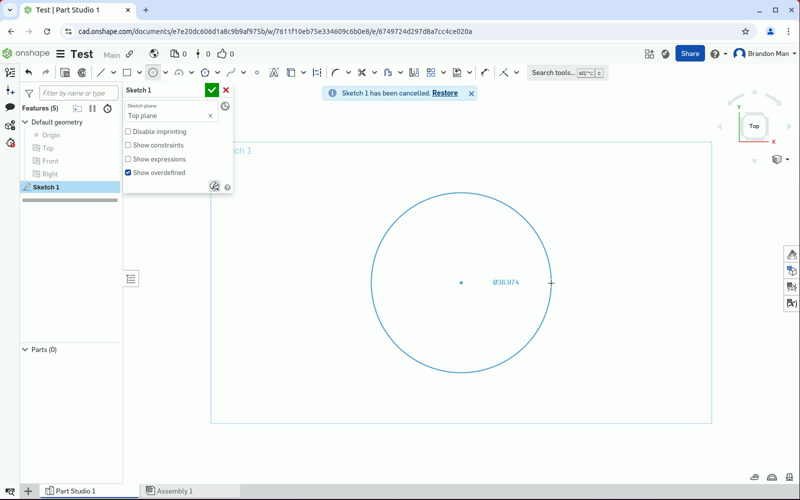
key(c)
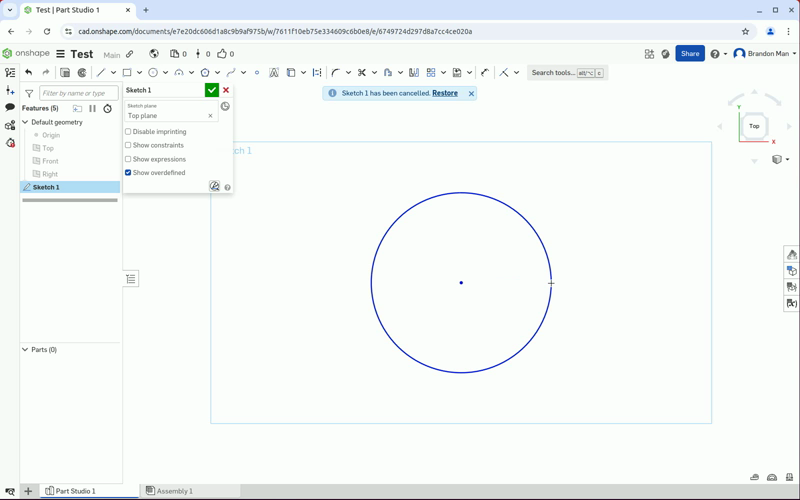
key_down(shift)
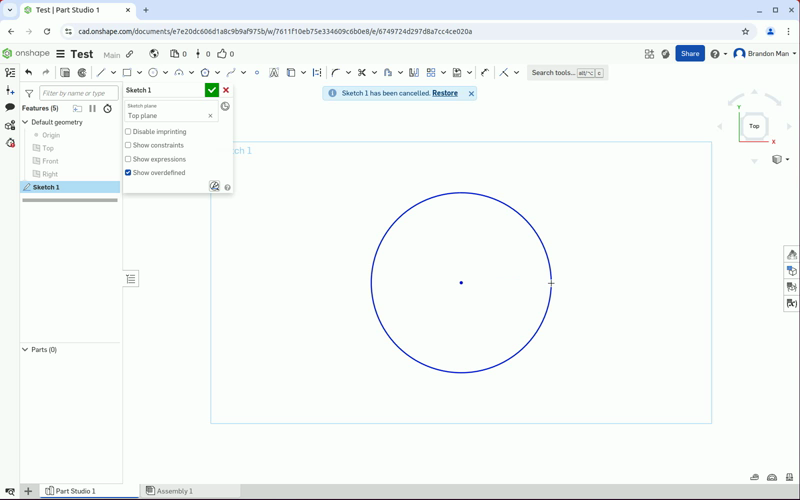
mouse_move(461, 282)
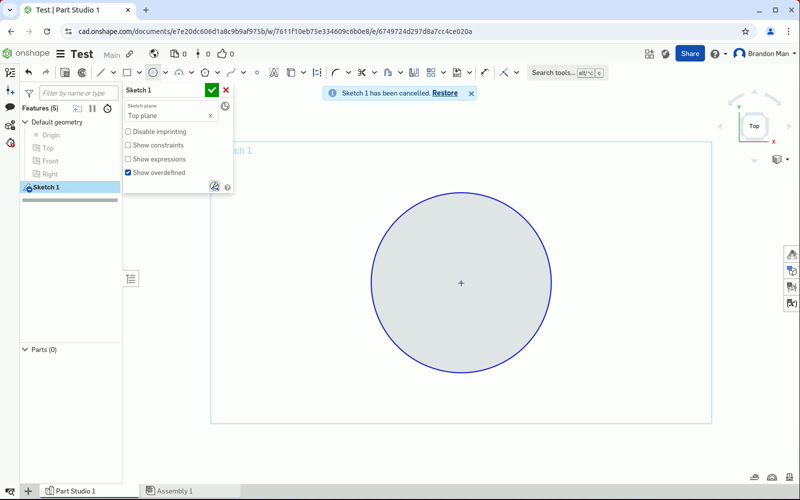
click(461, 282)
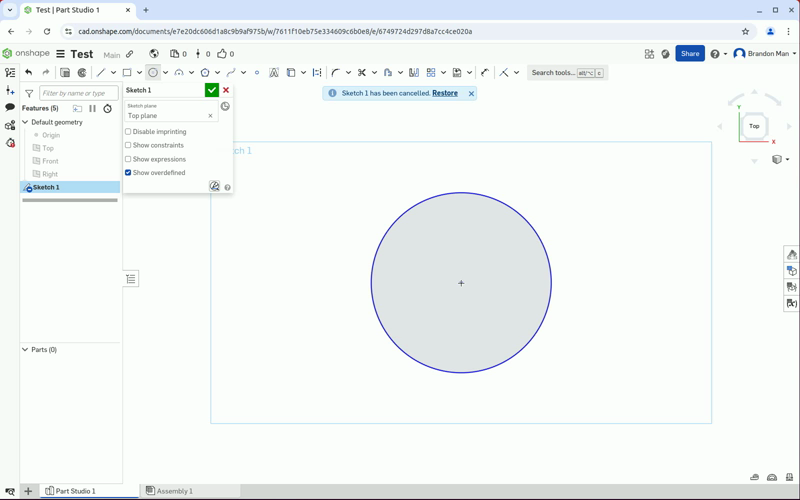
key_up(shift)
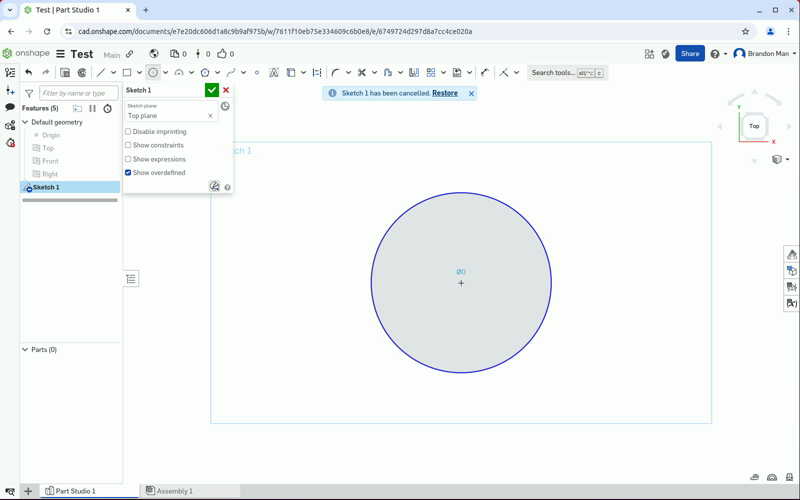
mouse_move(498, 282)
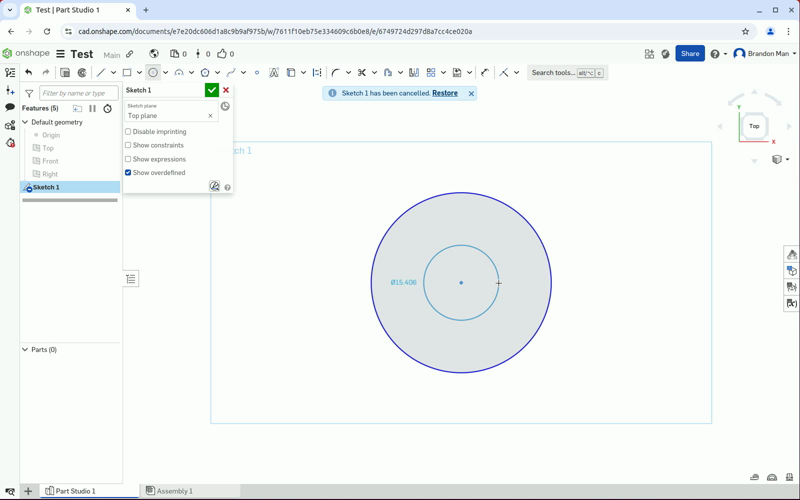
click(498, 282)
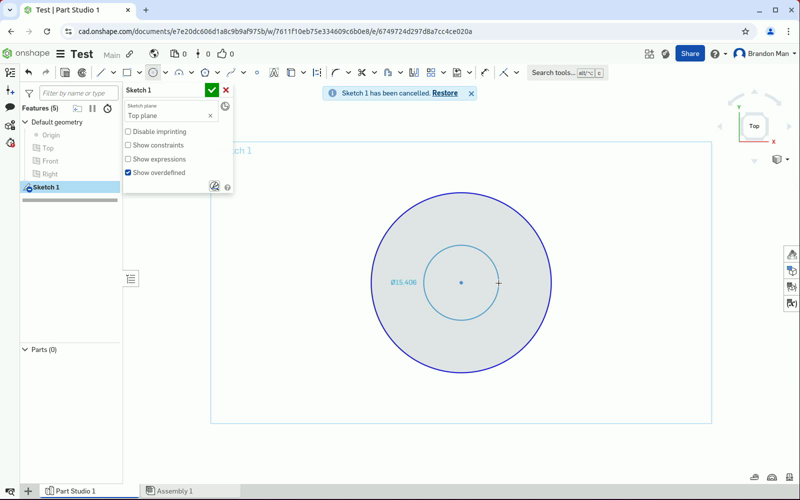
key(esc)
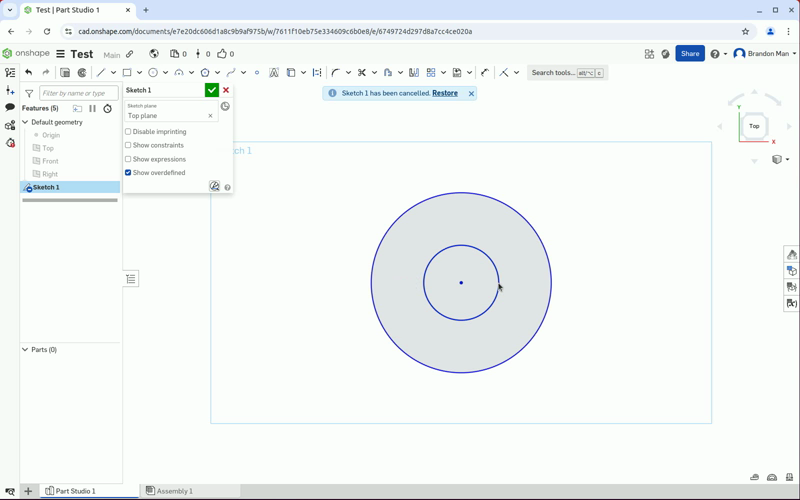
mouse_move(478, 215)
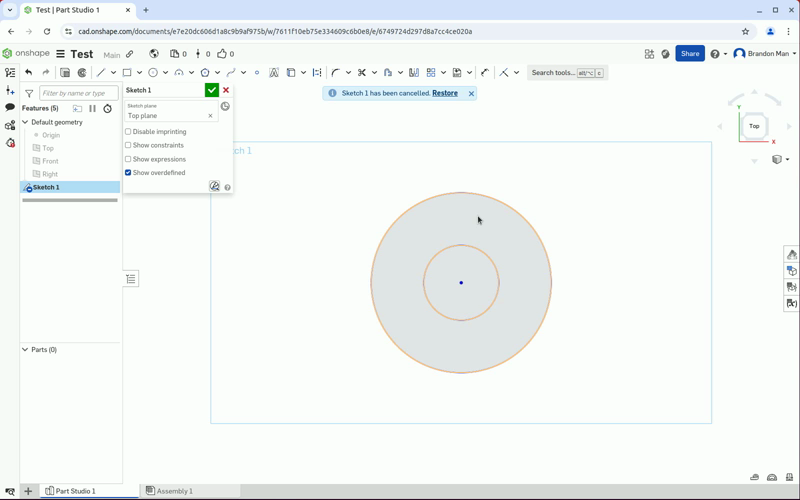
click(478, 215)
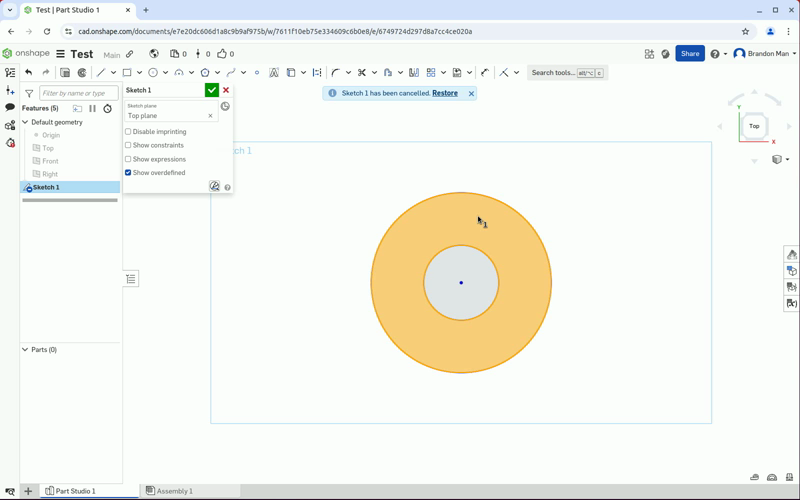
mouse_move(73, 352)
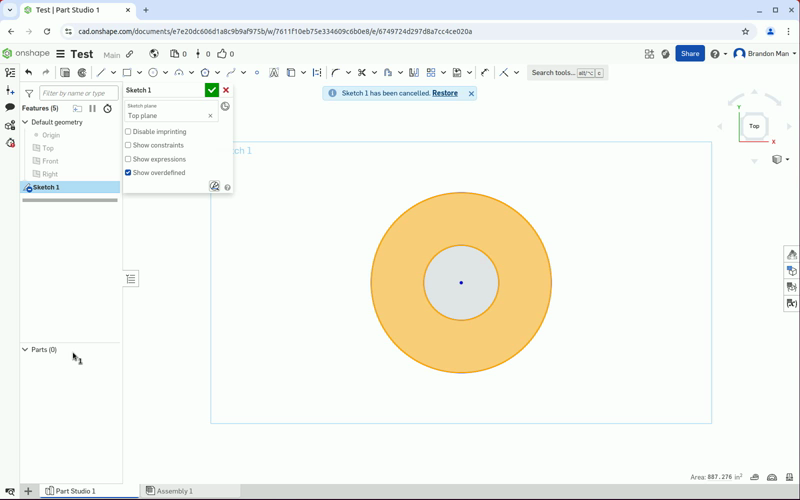
key(shift+y)
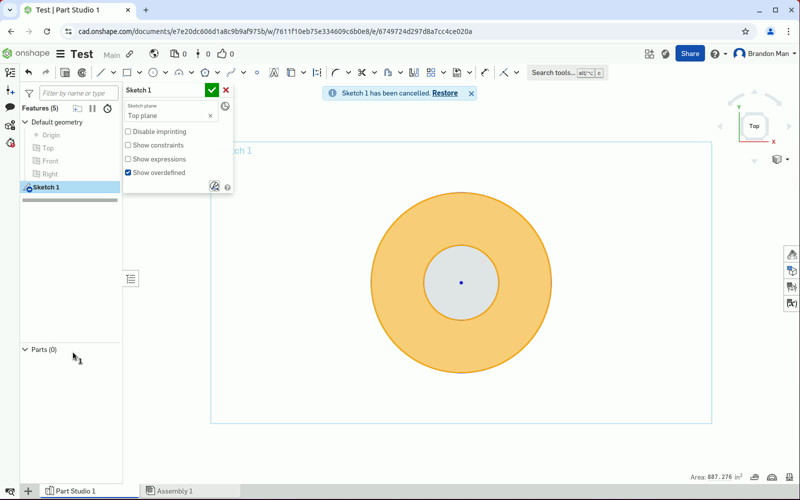
key(shift+e)
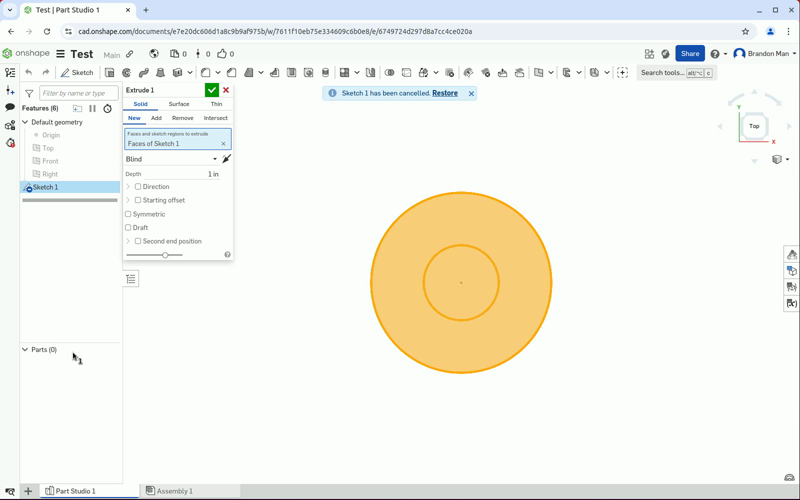
mouse_move(143, 106)
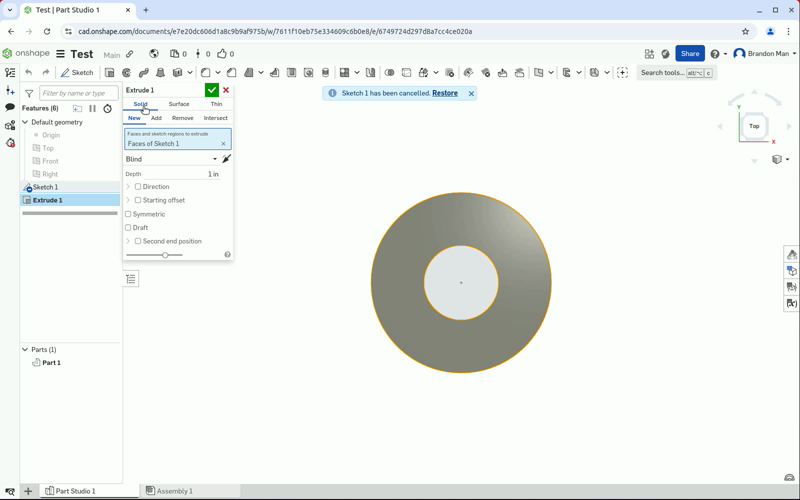
click(143, 106)
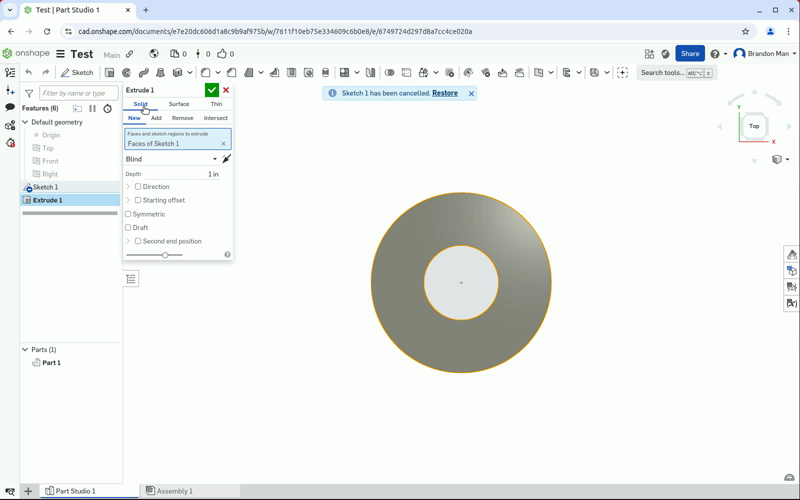
mouse_move(137, 120)
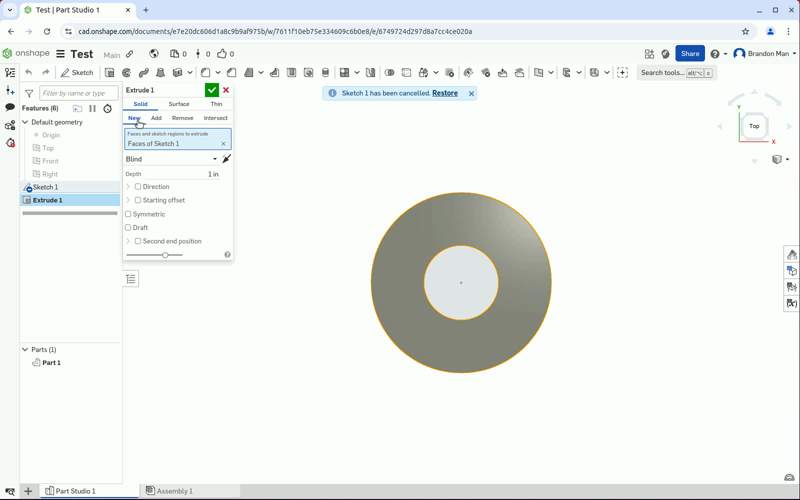
click(137, 120)
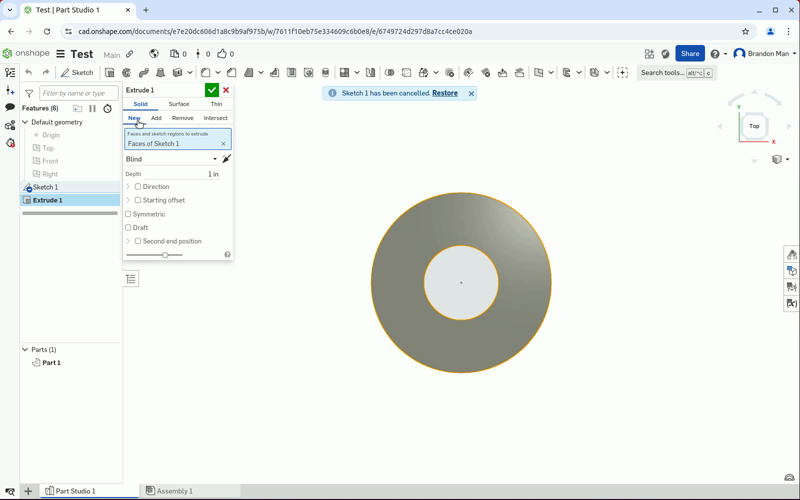
key(tab, 4)
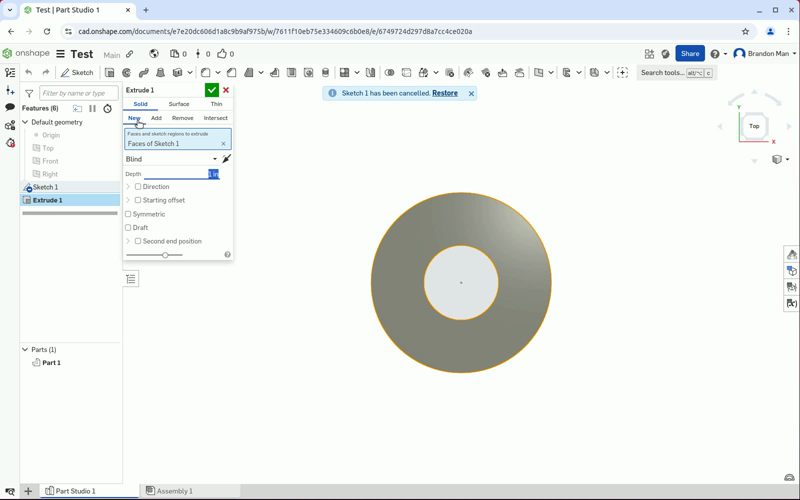
text(4.814)
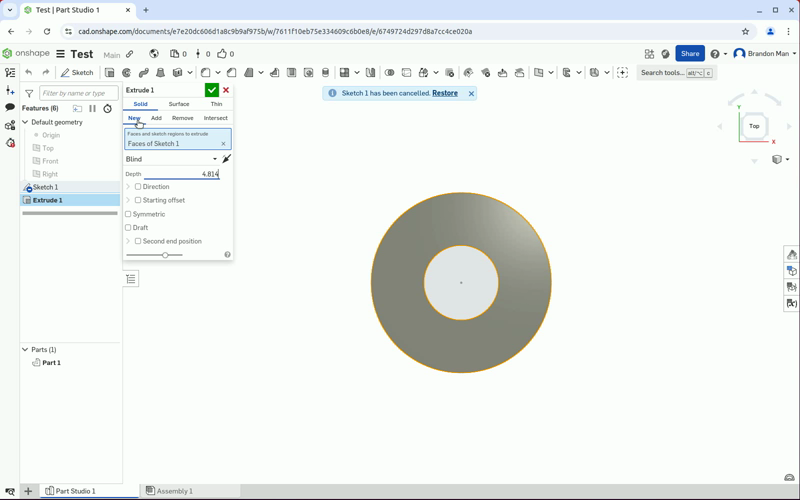
key(enter)
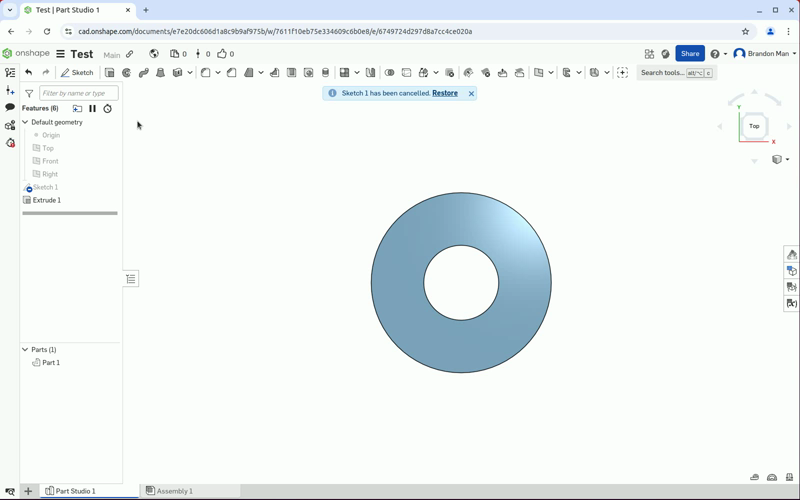
key(shift+h)
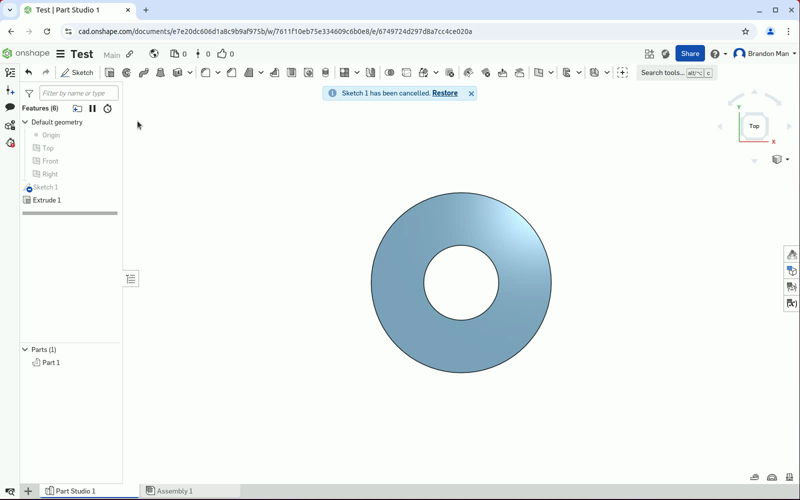
key(shift+h)
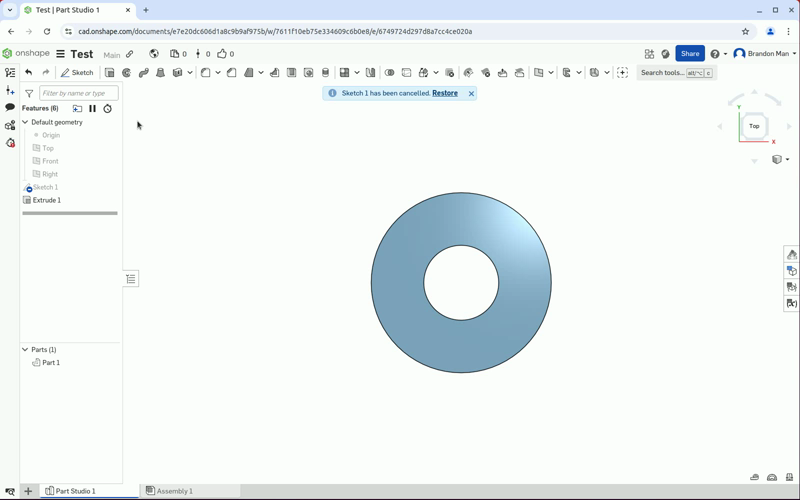
mouse_move(73, 189)
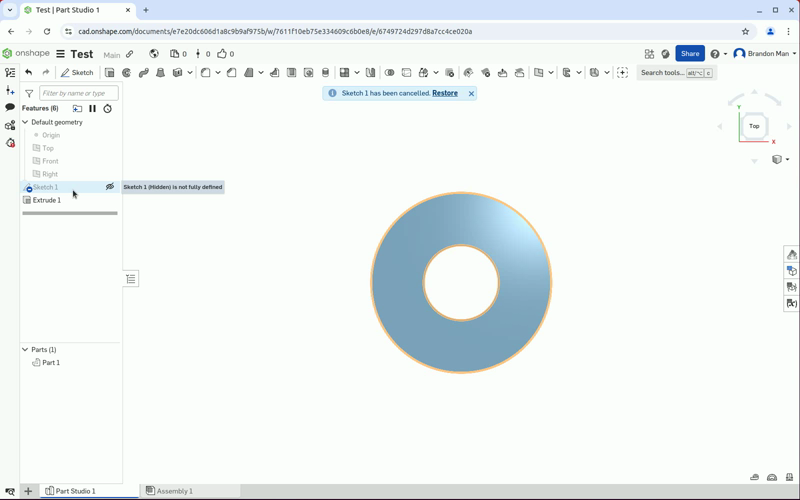
click(73, 189)
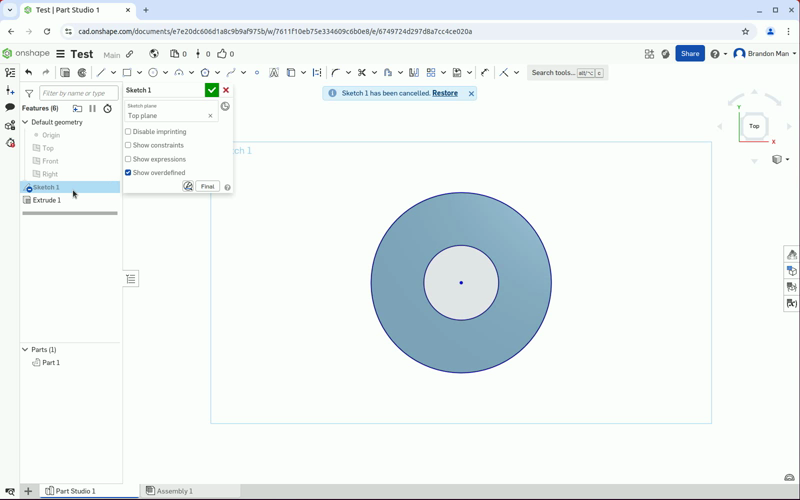
mouse_move(229, 92)
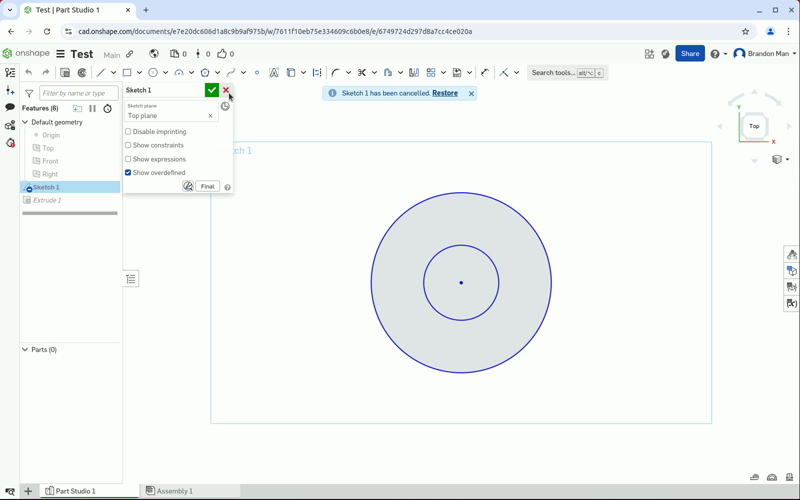
click(229, 92)
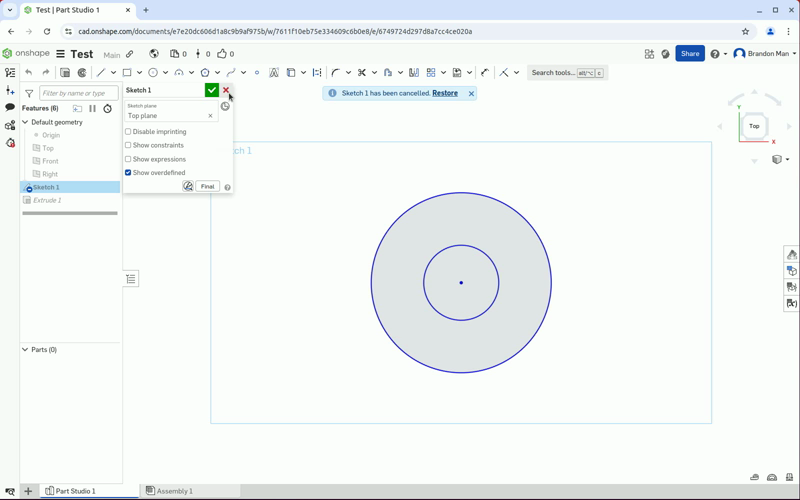
key(shift+s)
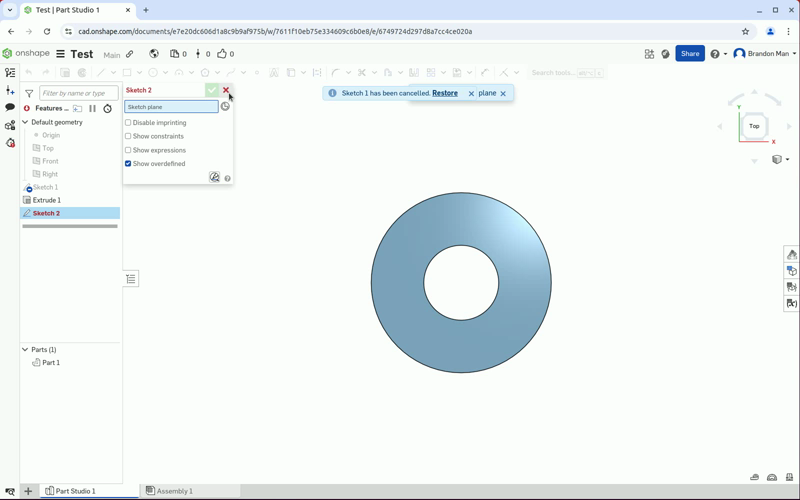
mouse_move(73, 150)
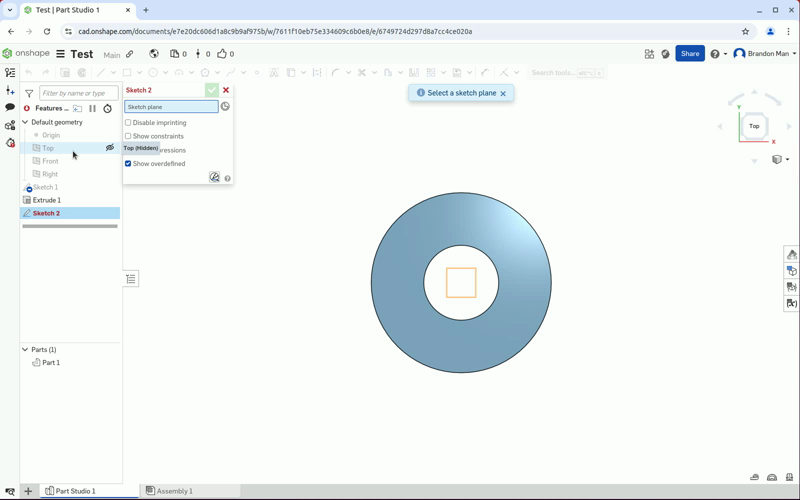
click(73, 150)
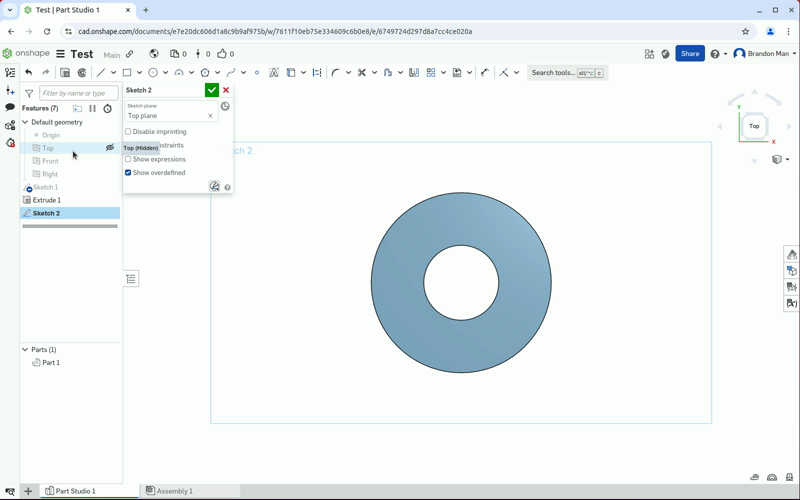
mouse_move(73, 352)
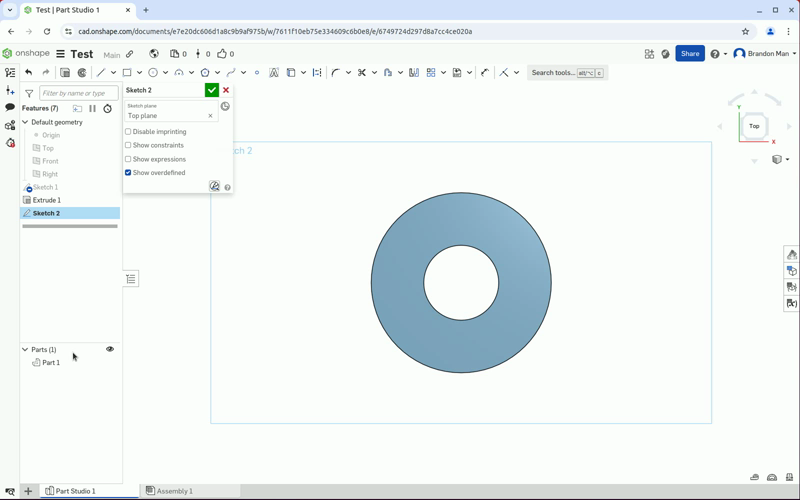
key(y)
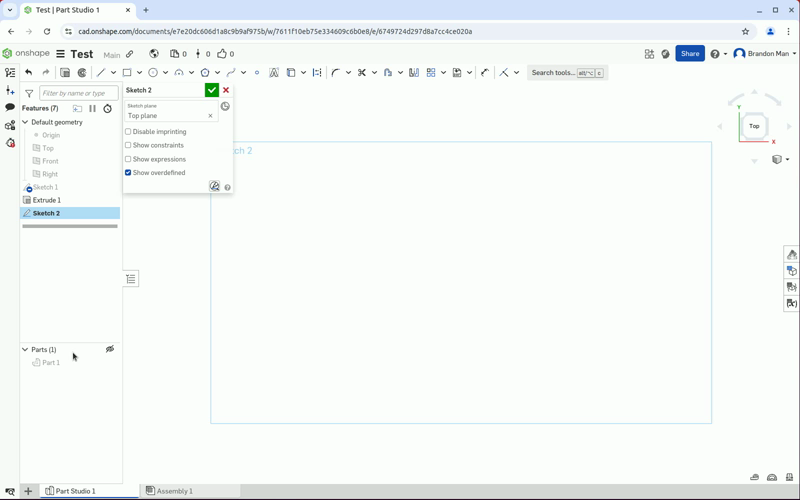
key(c)
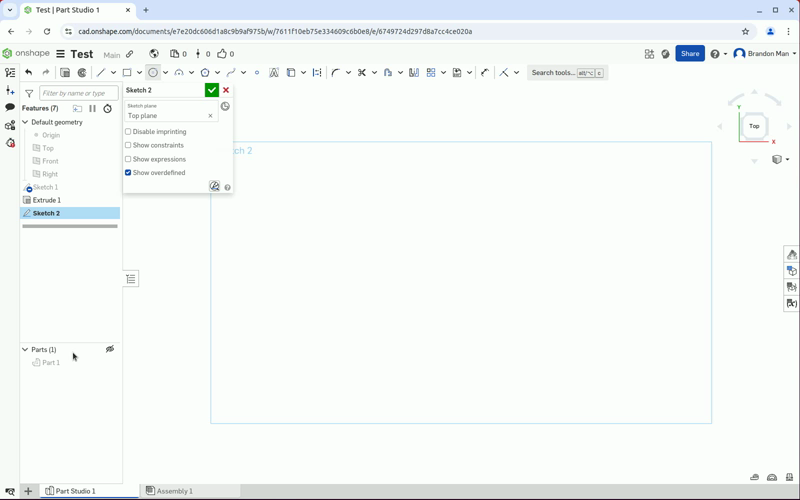
key_down(shift)
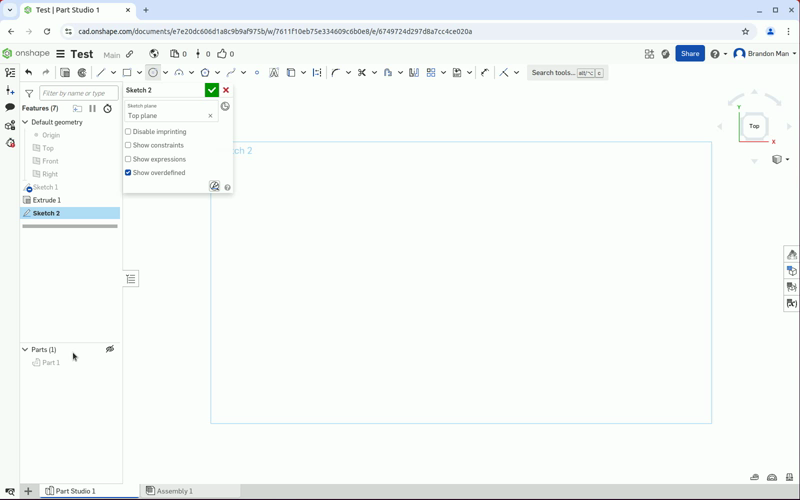
mouse_move(460, 282)
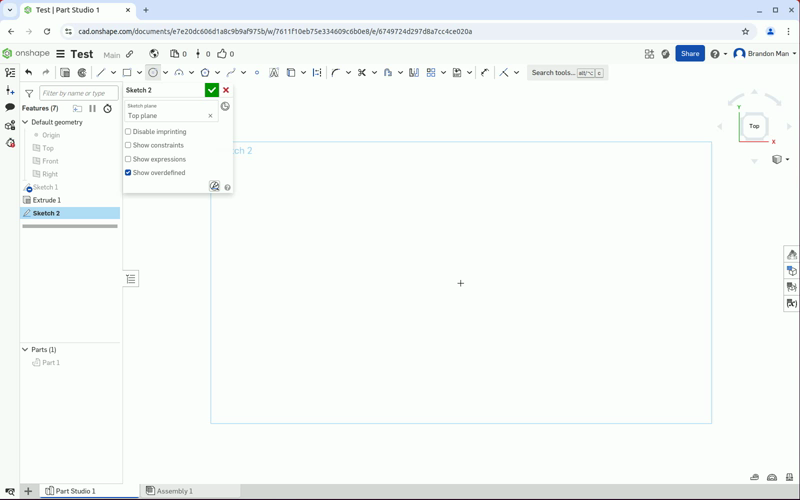
click(460, 282)
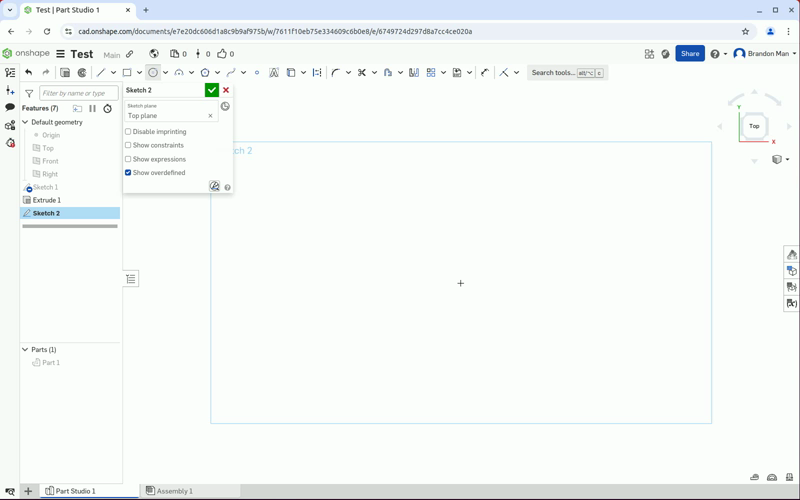
key_up(shift)
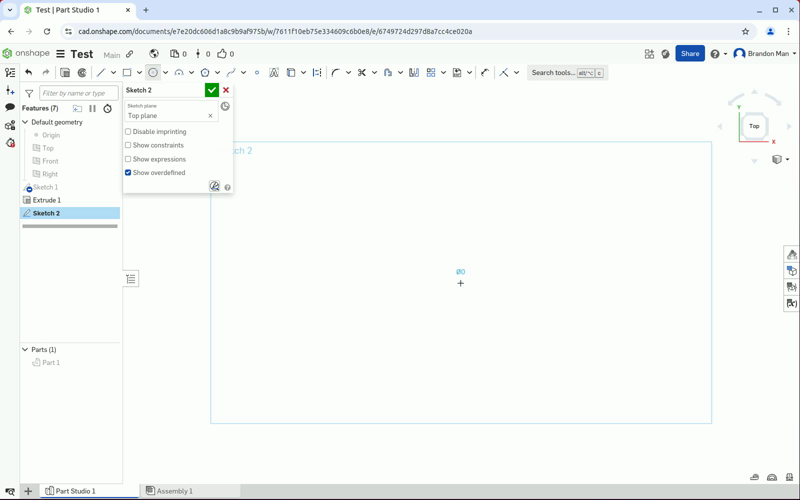
mouse_move(566, 282)
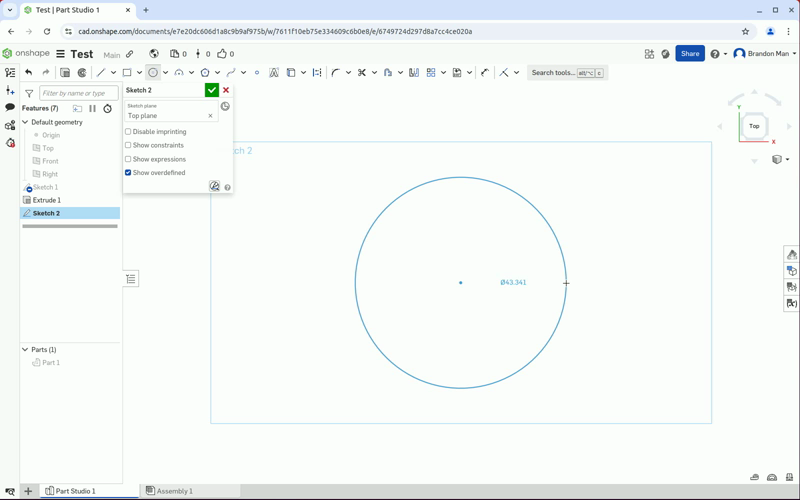
click(566, 282)
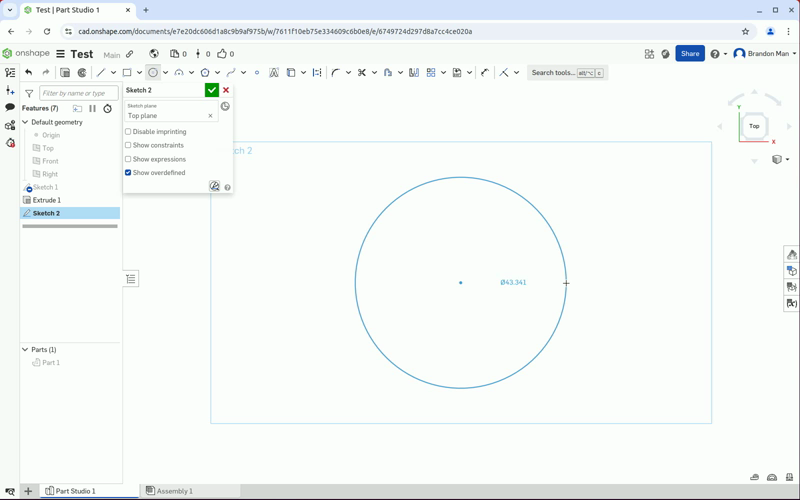
key(esc)
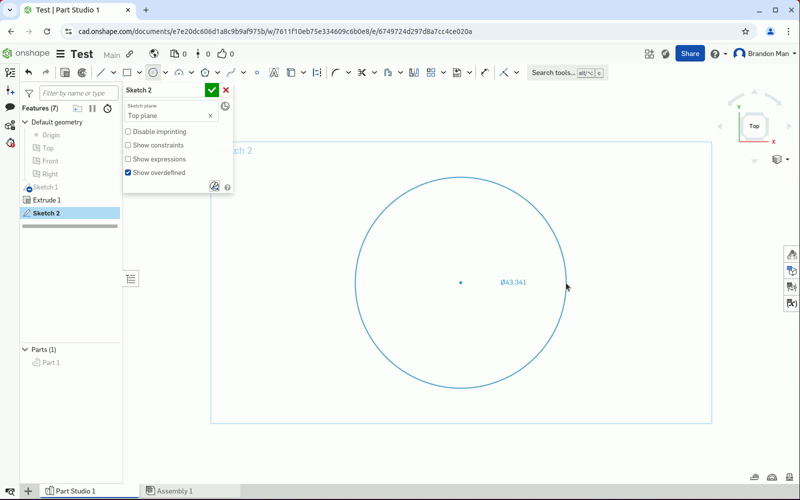
key(c)
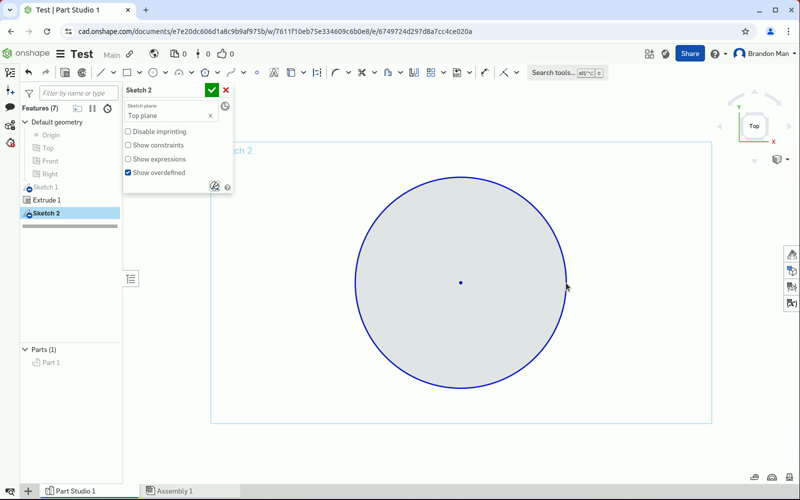
key_down(shift)
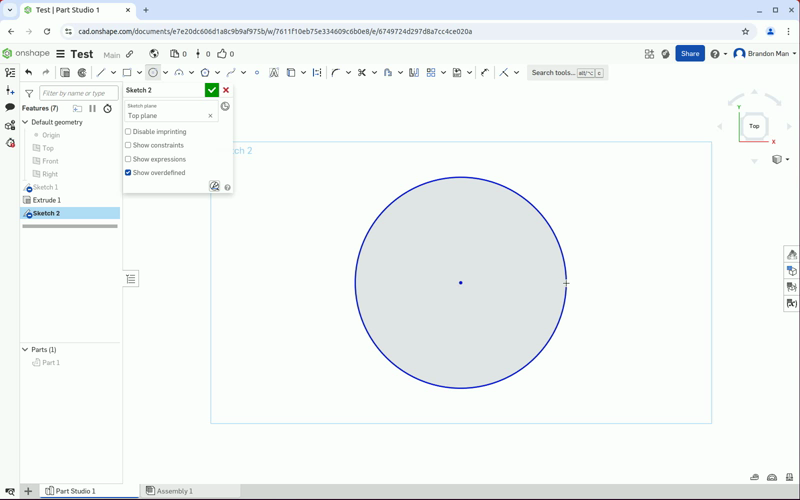
mouse_move(460, 282)
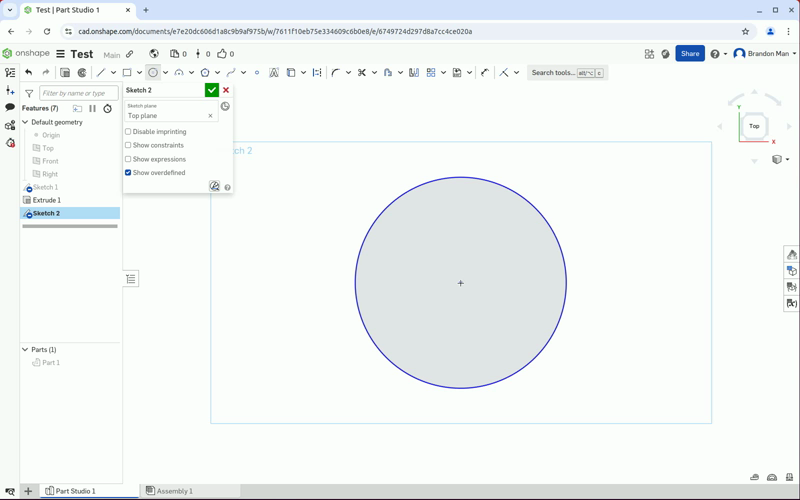
click(460, 282)
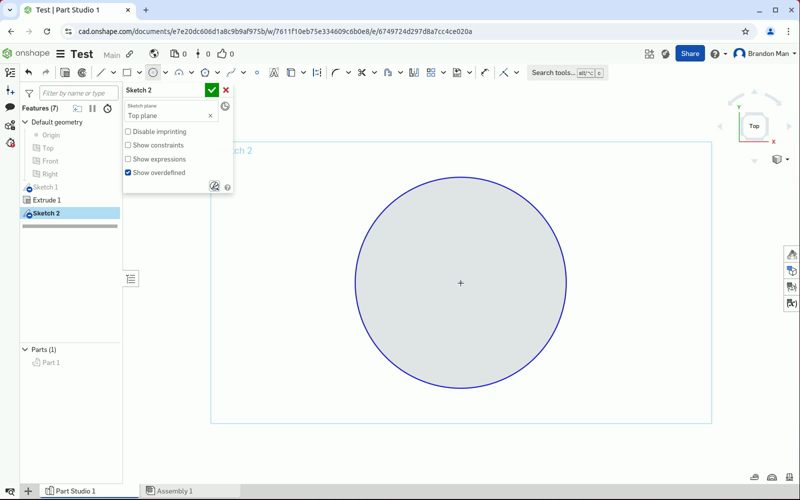
key_up(shift)
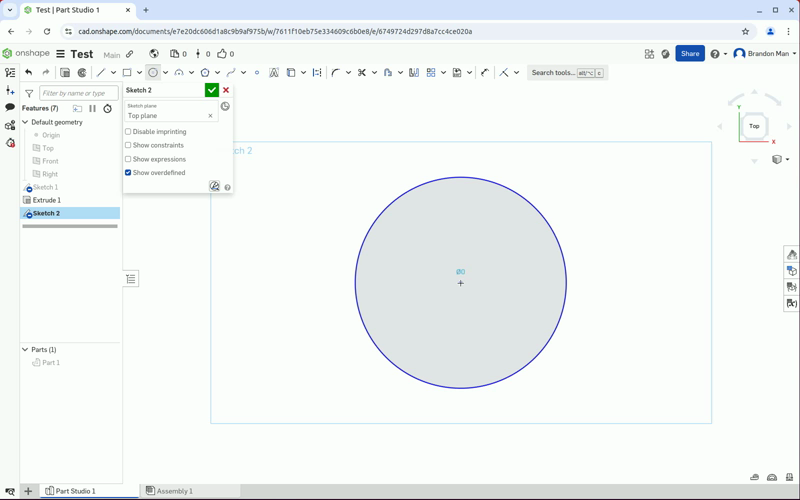
mouse_move(548, 282)
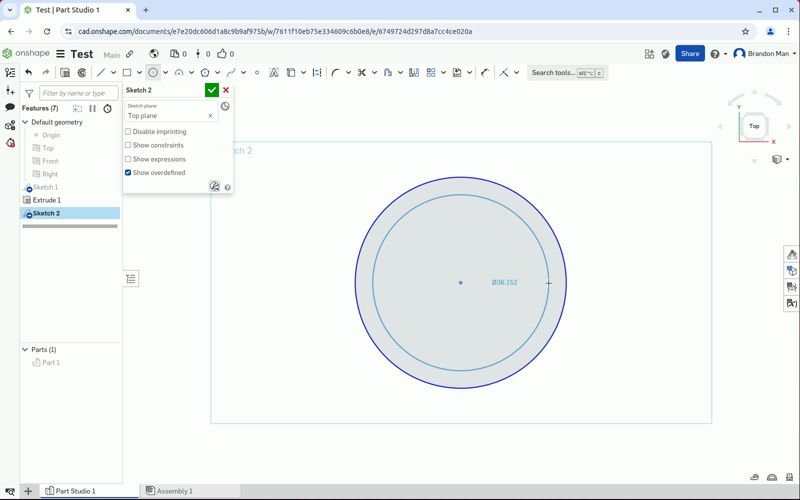
click(548, 282)
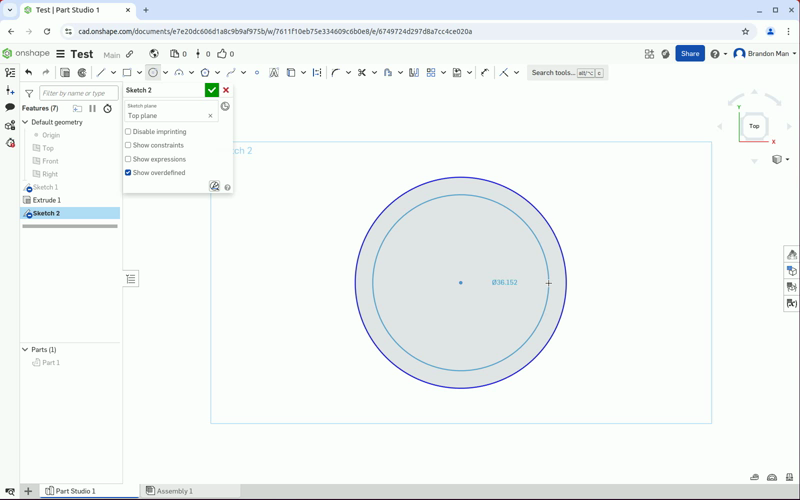
key(esc)
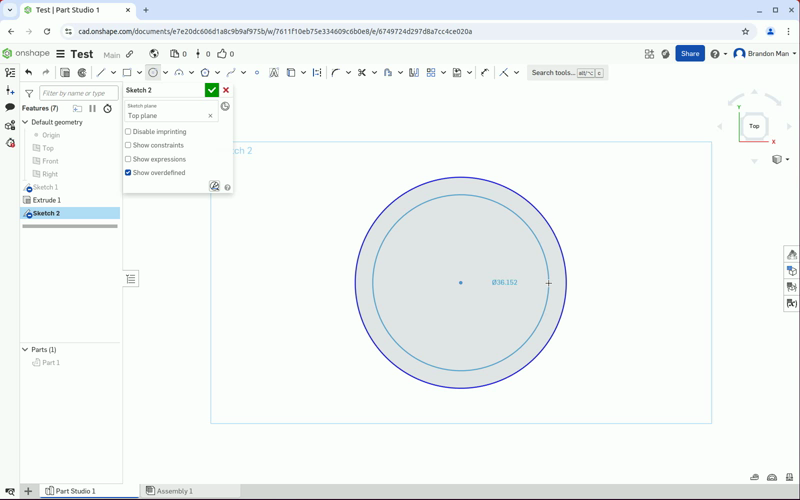
mouse_move(471, 186)
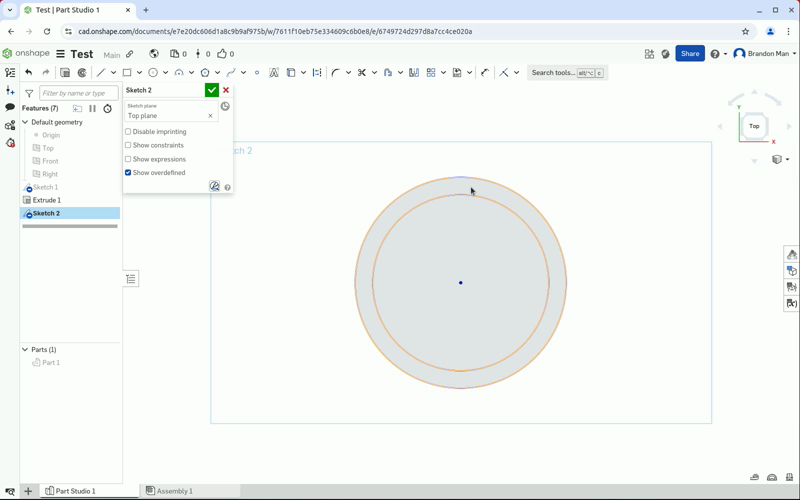
click(471, 186)
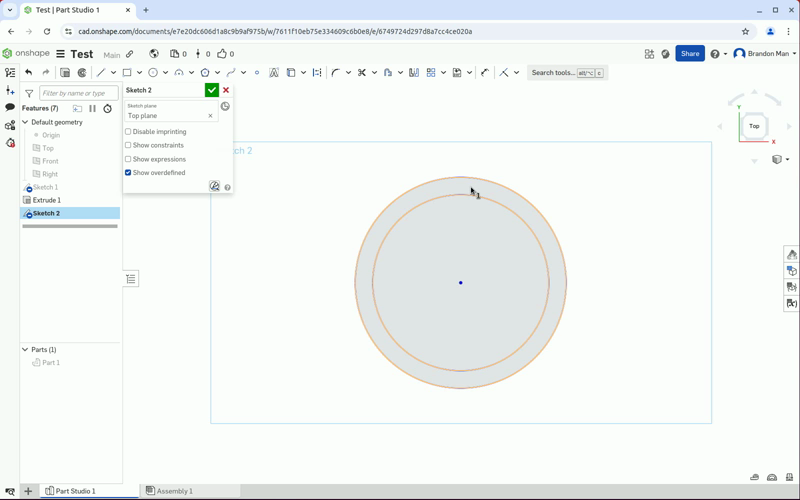
mouse_move(73, 352)
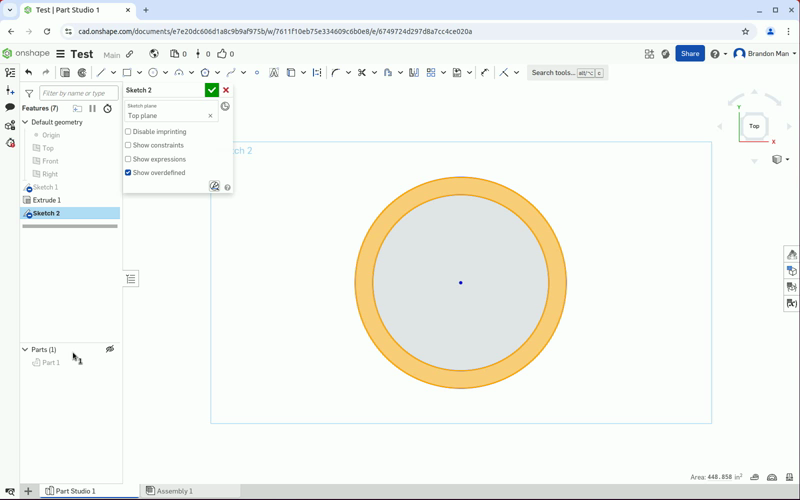
key(shift+y)
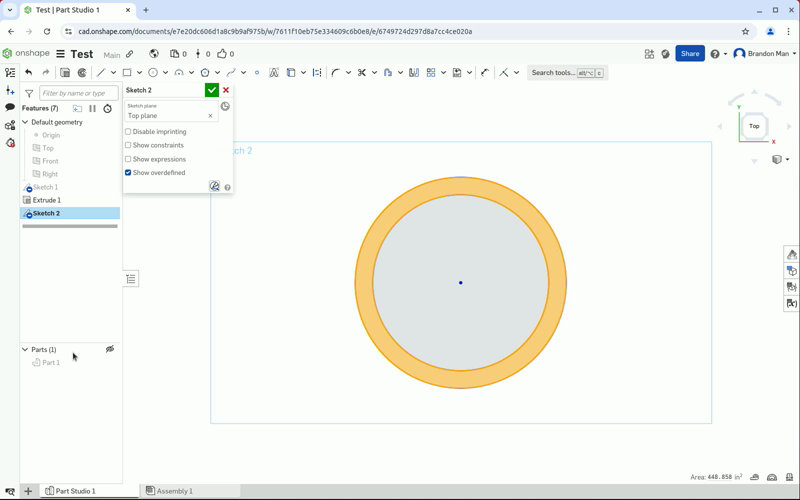
key(shift+e)
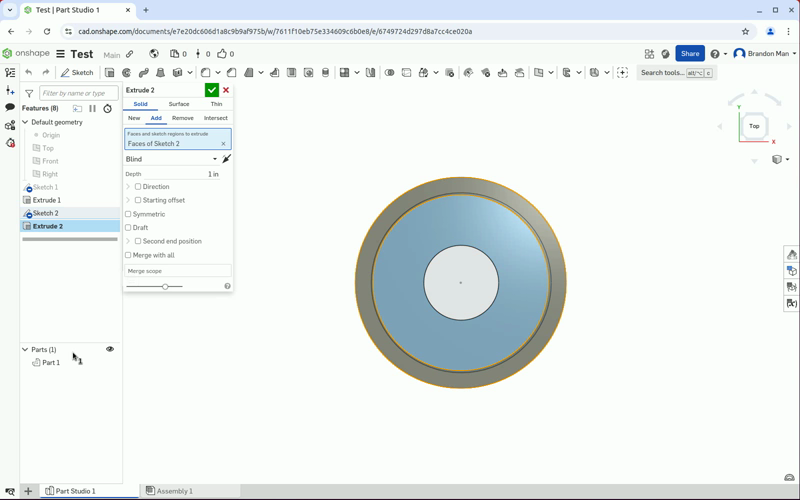
mouse_move(143, 106)
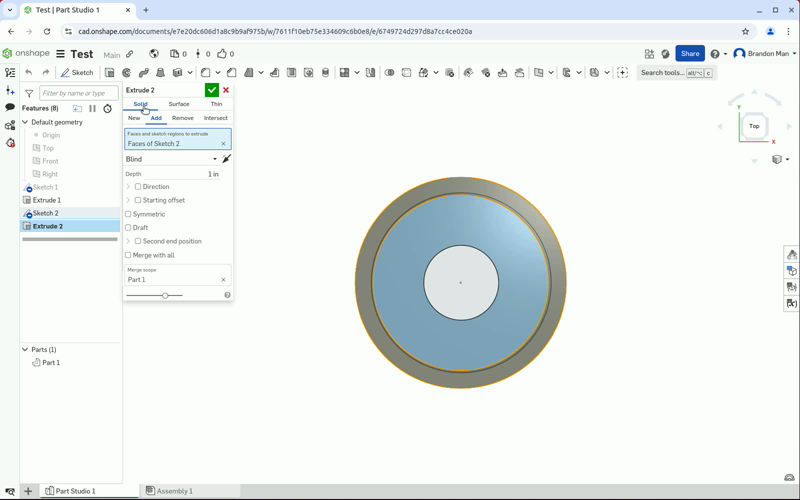
click(143, 106)
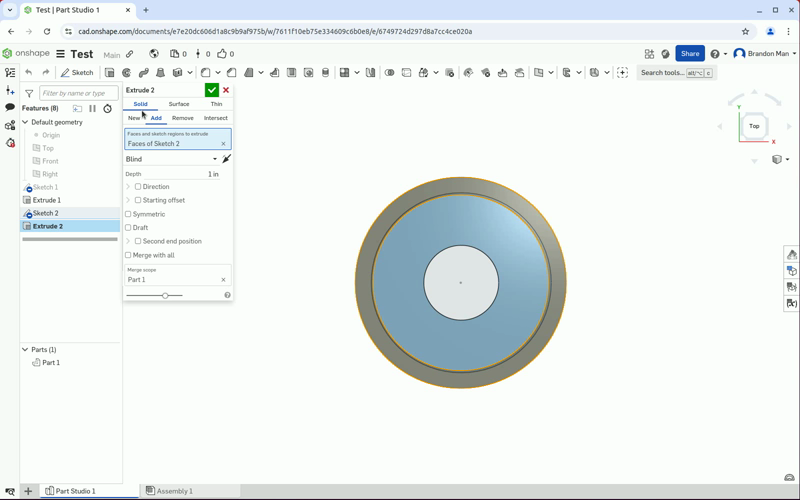
mouse_move(137, 120)
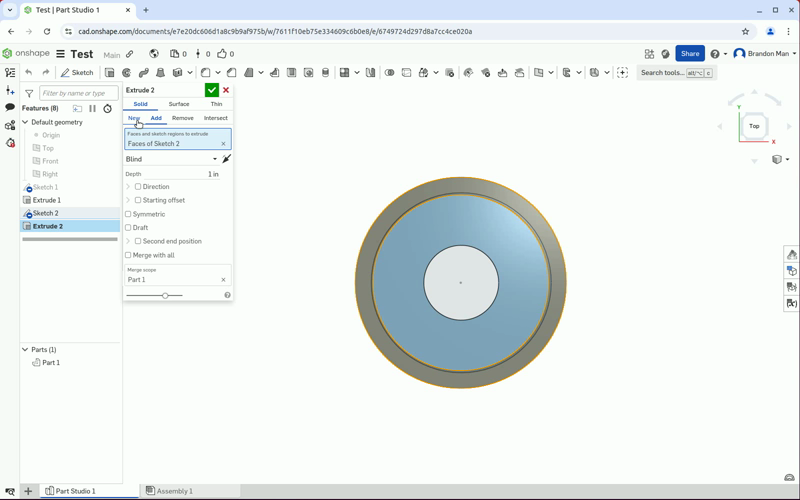
click(137, 120)
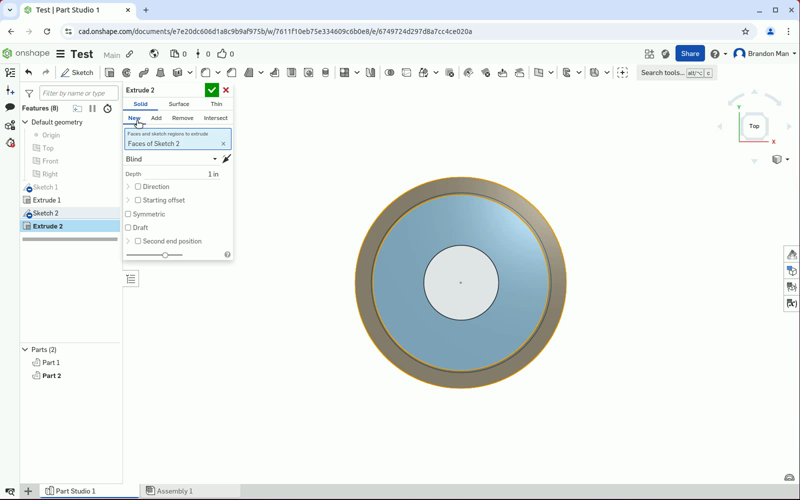
key(tab, 4)
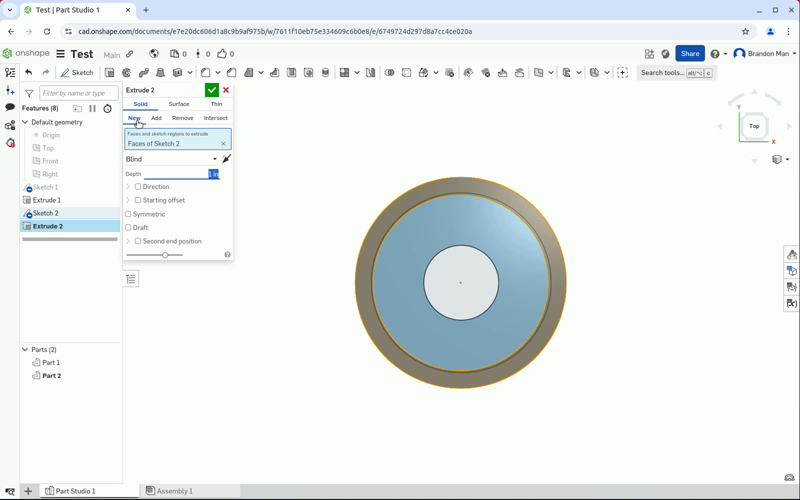
text(1.685)
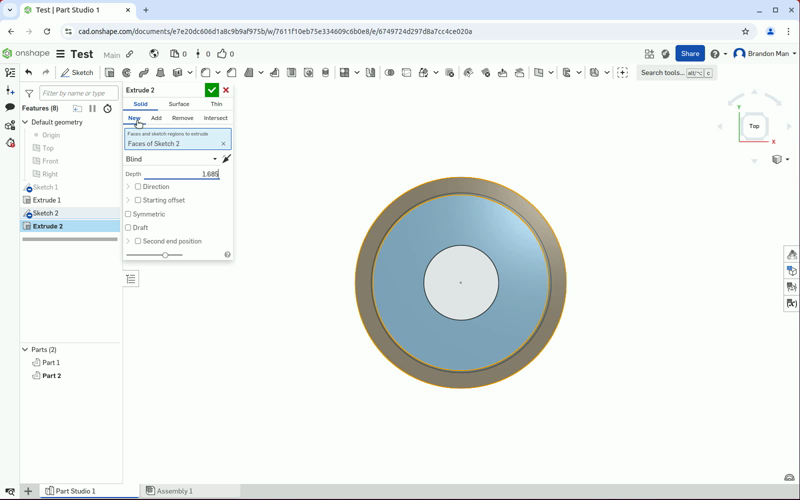
key(enter)
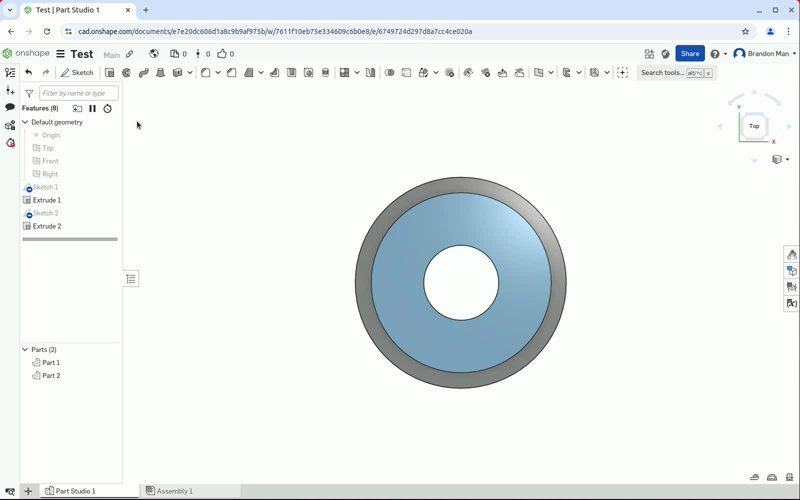
key(shift+h)
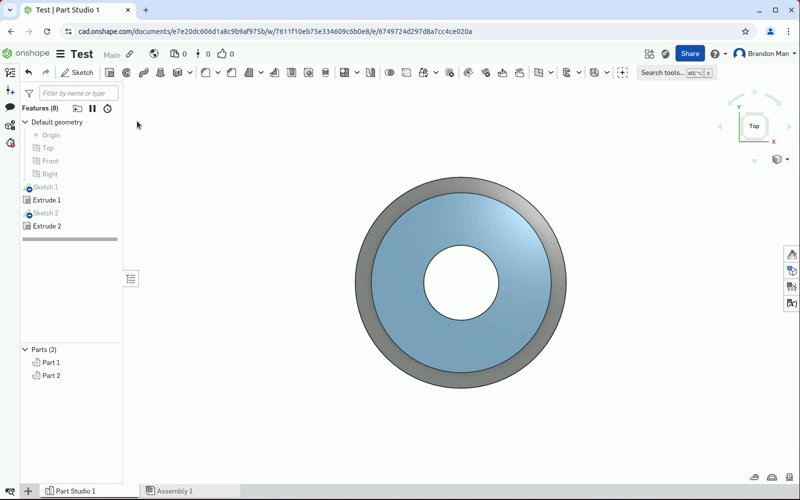
key(shift+h)
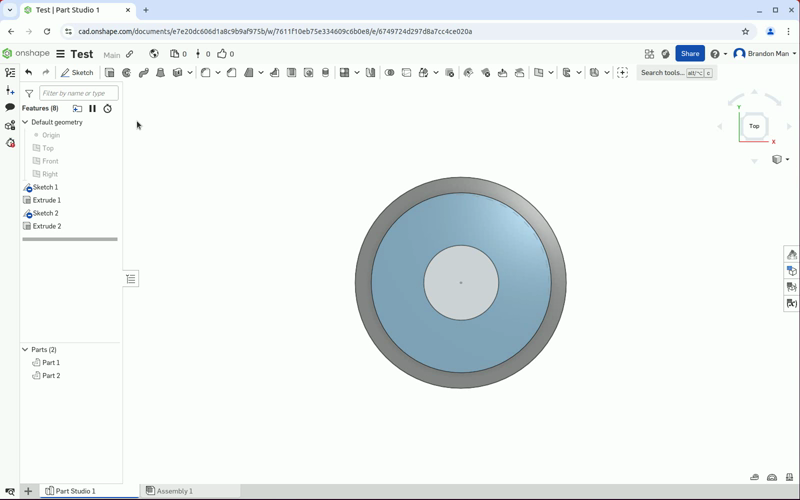
key(shift+7)
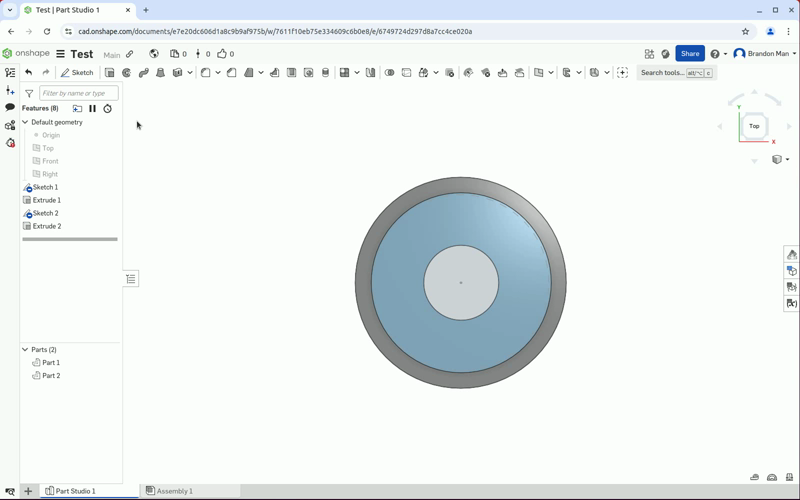
key(up, 3)
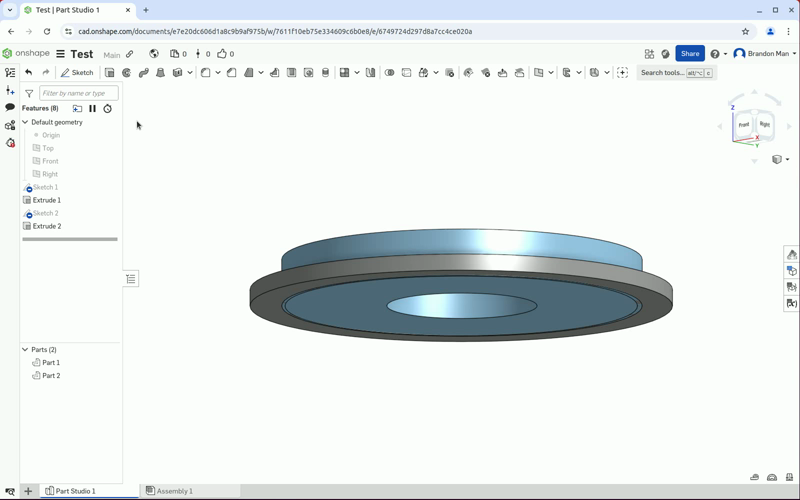
key(left, 3)
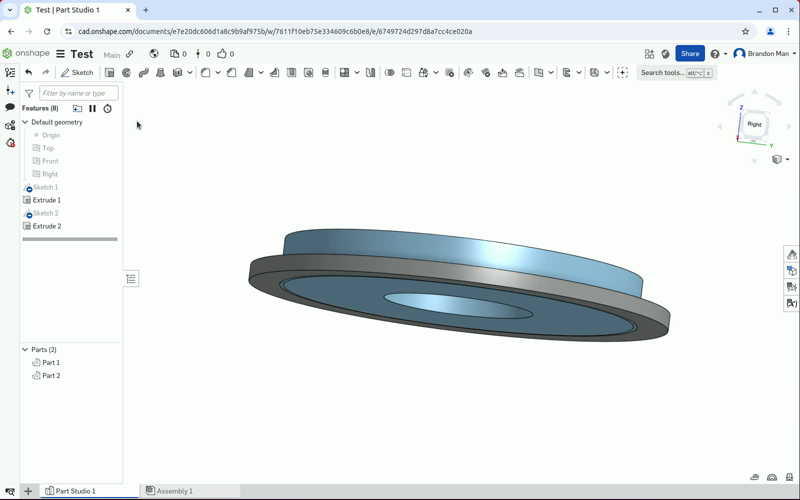
key(right, 3)
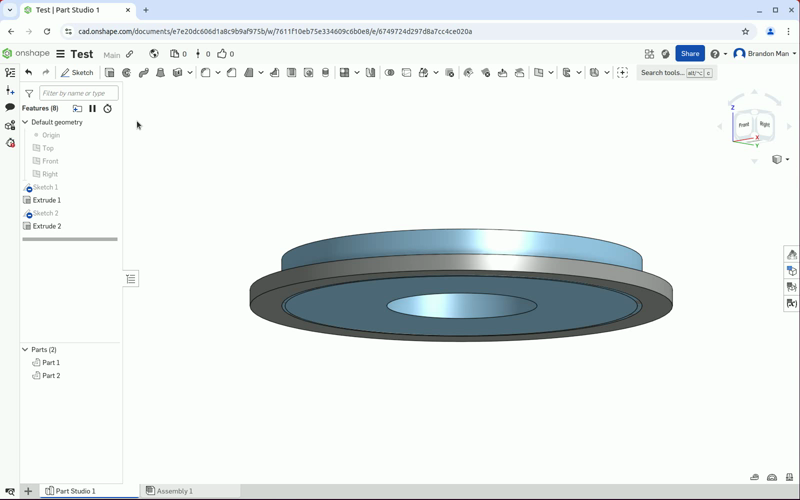
key(down, 3)
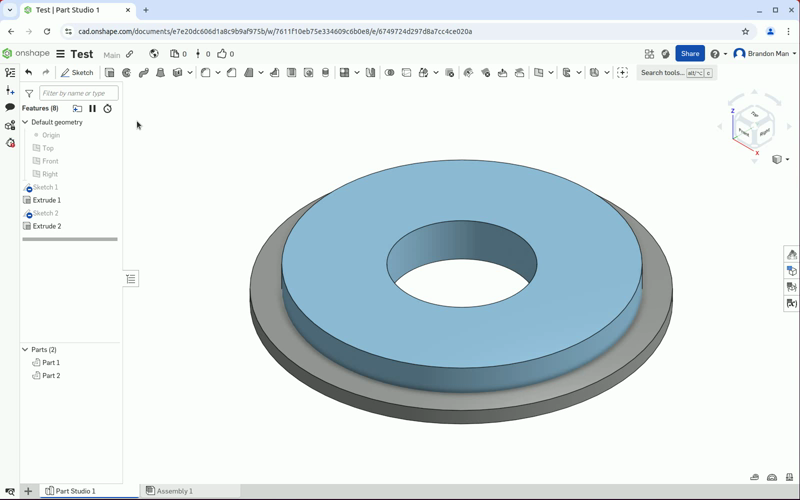
mouse_move(73, 189)
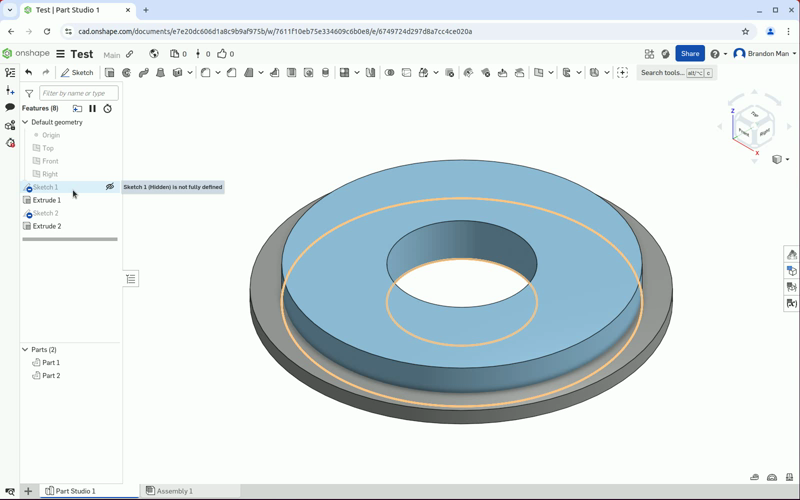
click(73, 189)